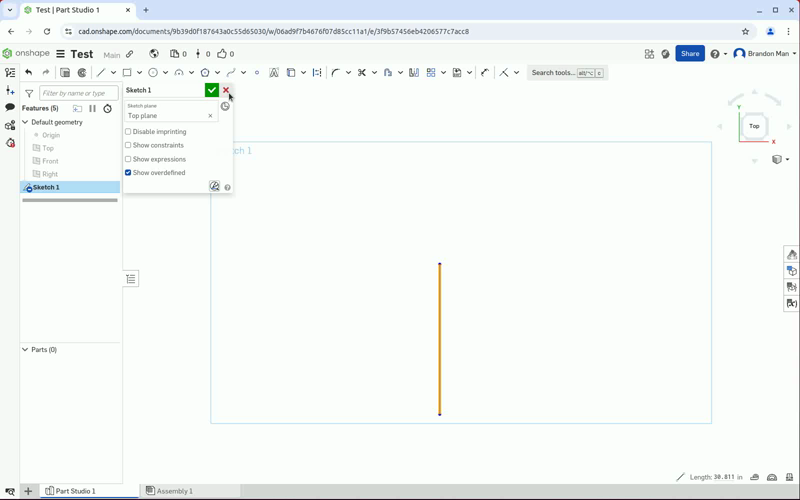
key(shift+h)
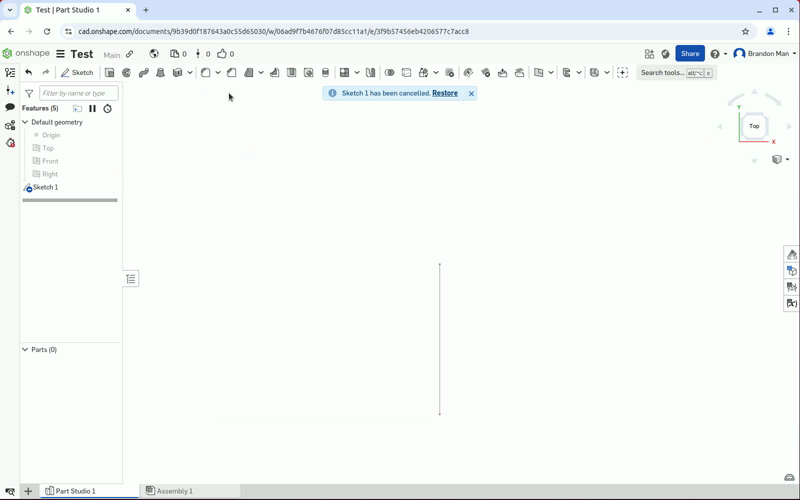
key(shift+s)
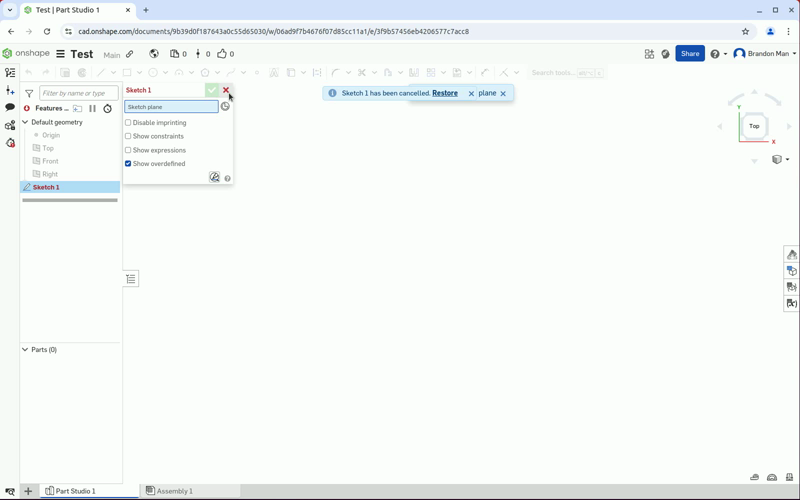
mouse_move(73, 150)
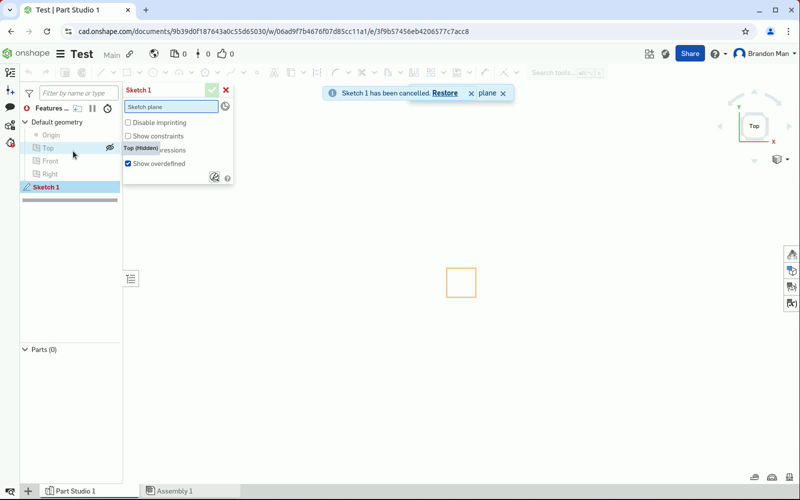
click(73, 150)
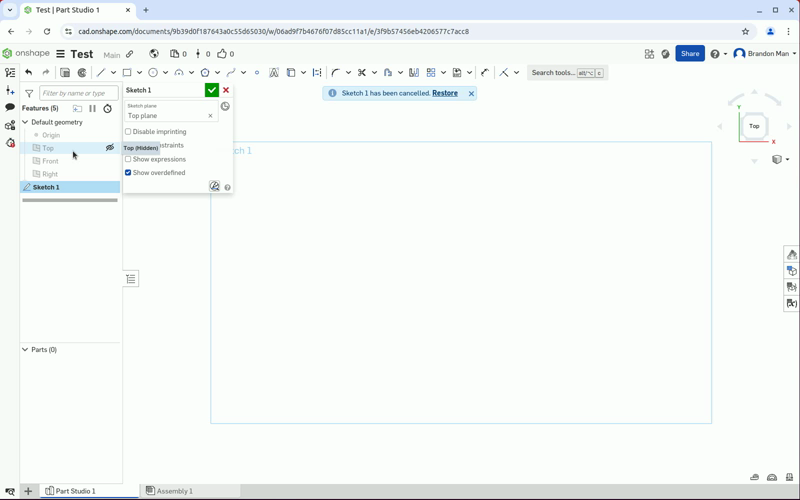
mouse_move(73, 352)
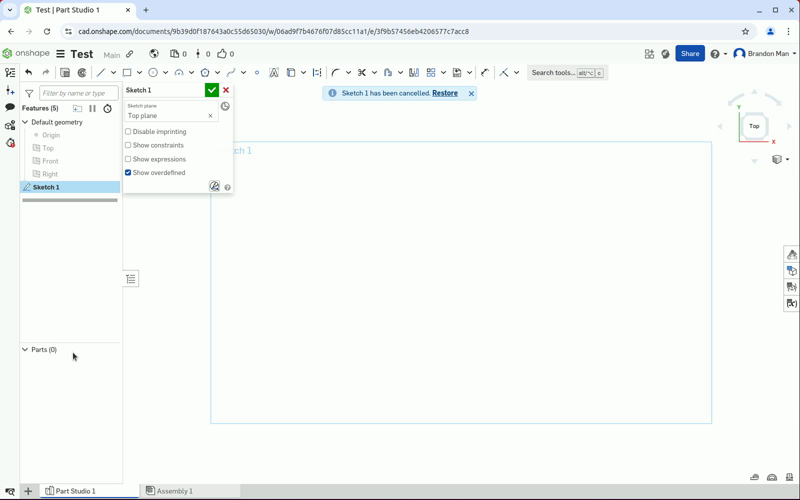
key(y)
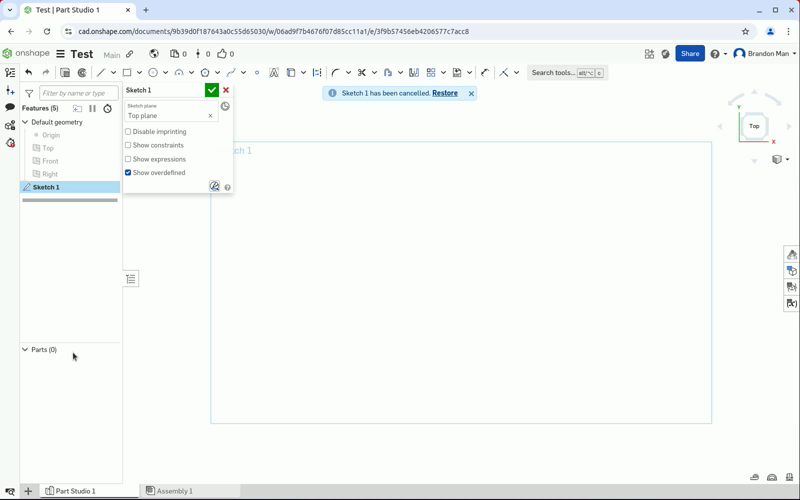
key(c)
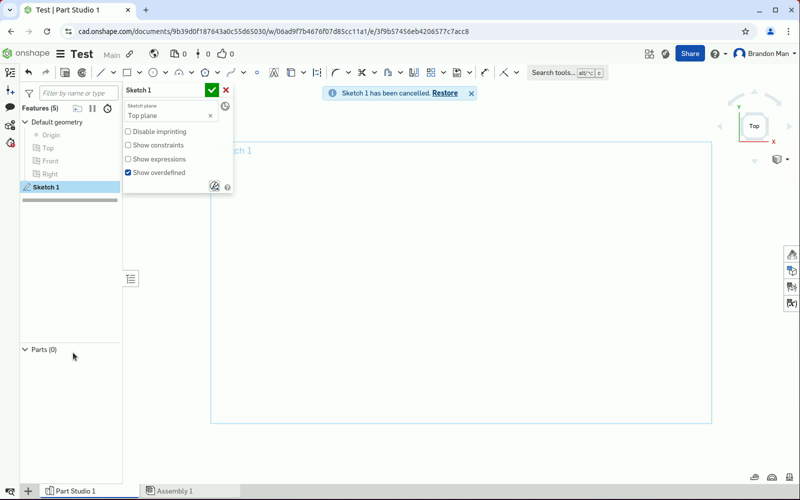
key_down(shift)
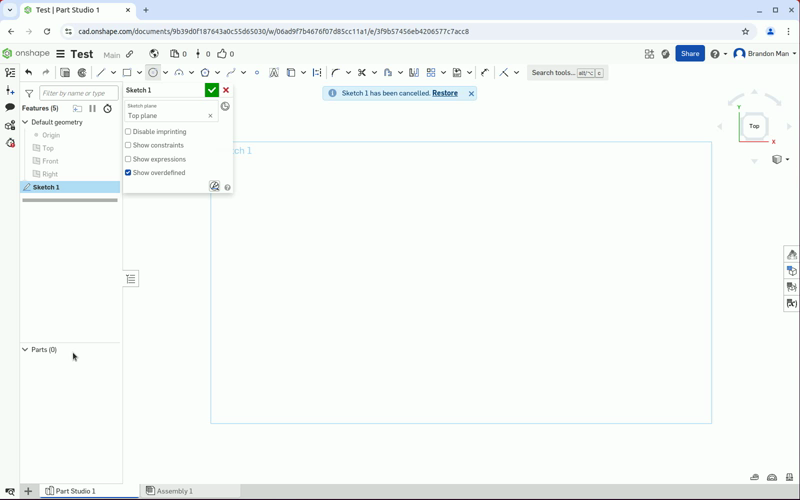
mouse_move(460, 282)
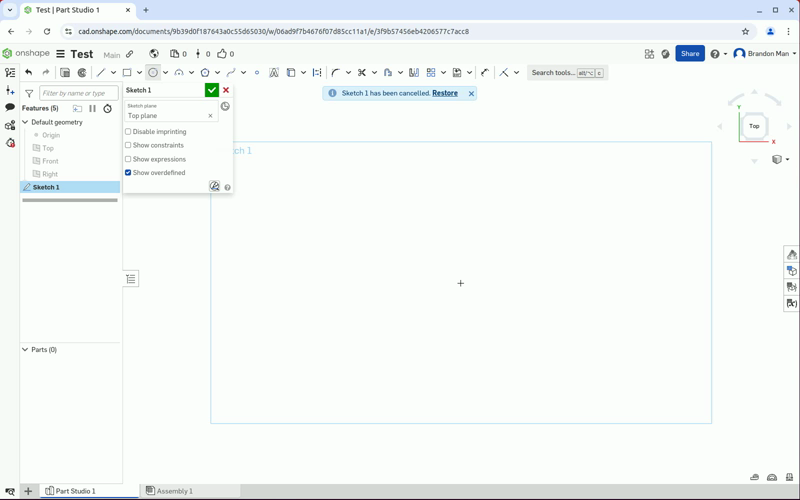
click(460, 282)
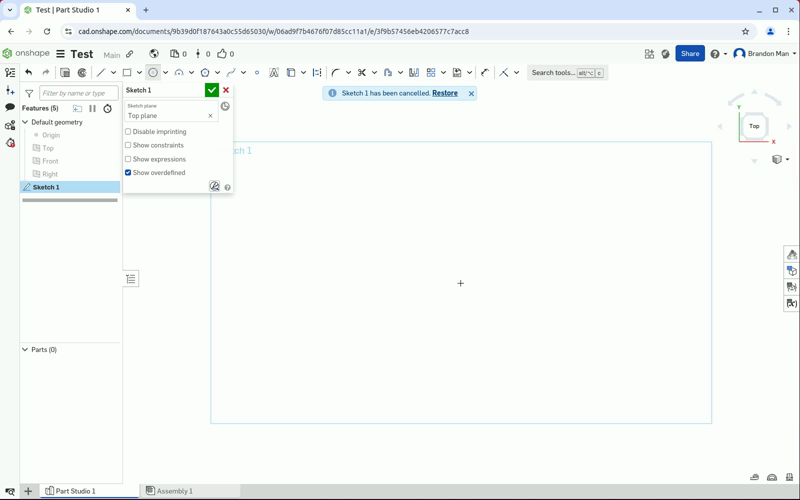
key_up(shift)
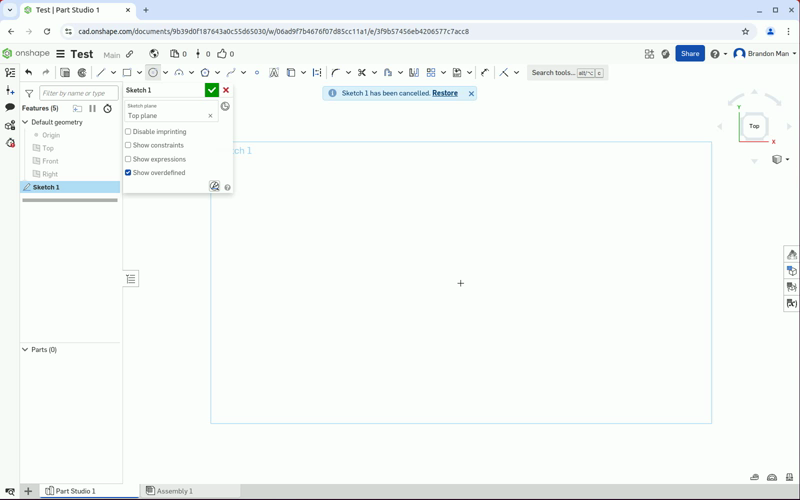
mouse_move(533, 282)
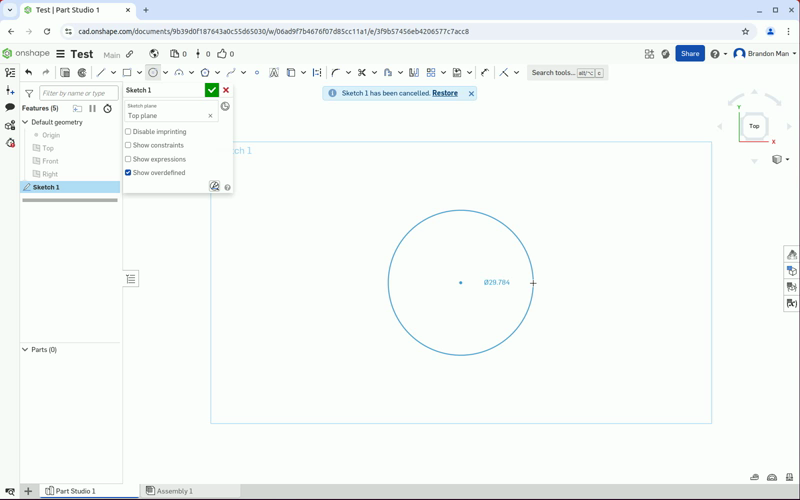
click(533, 282)
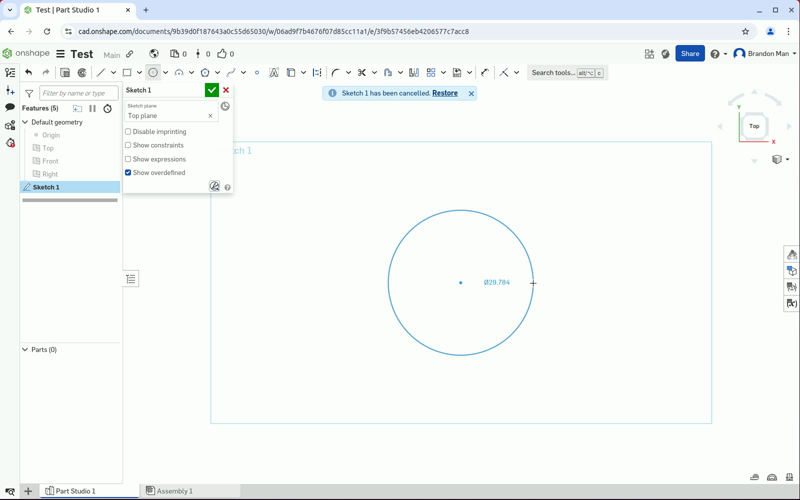
key(esc)
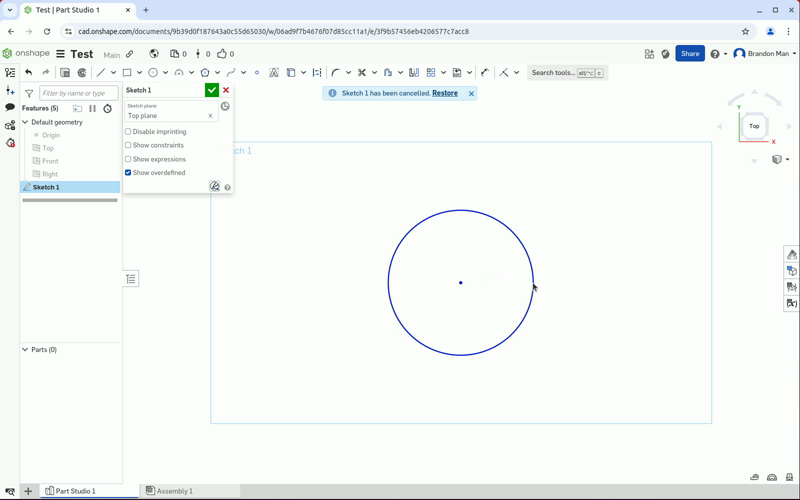
mouse_move(489, 268)
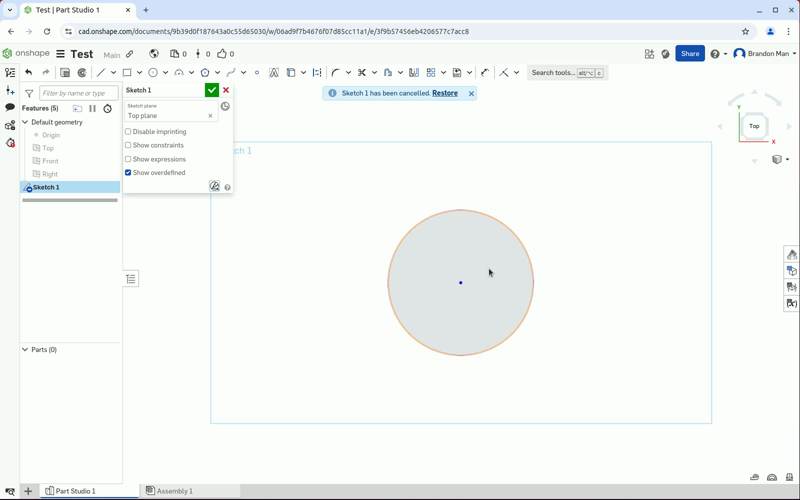
click(489, 268)
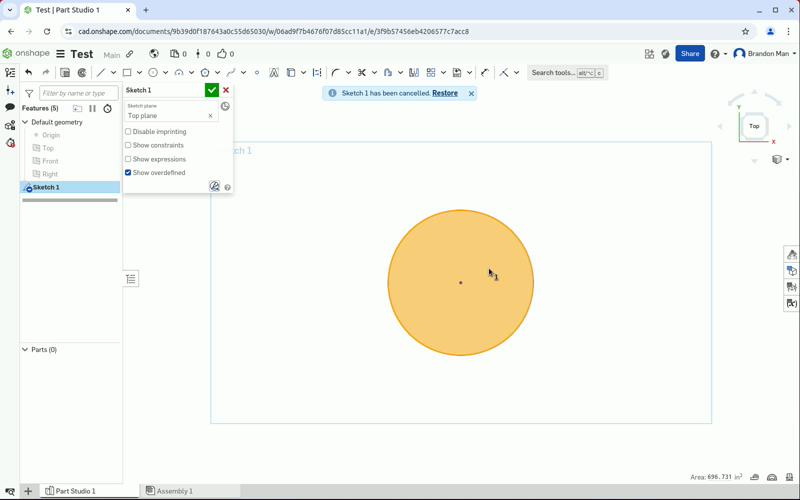
mouse_move(73, 352)
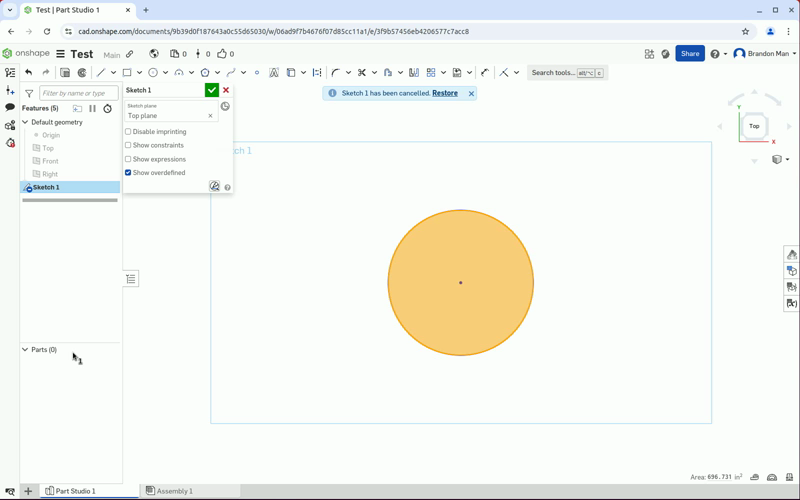
key(shift+y)
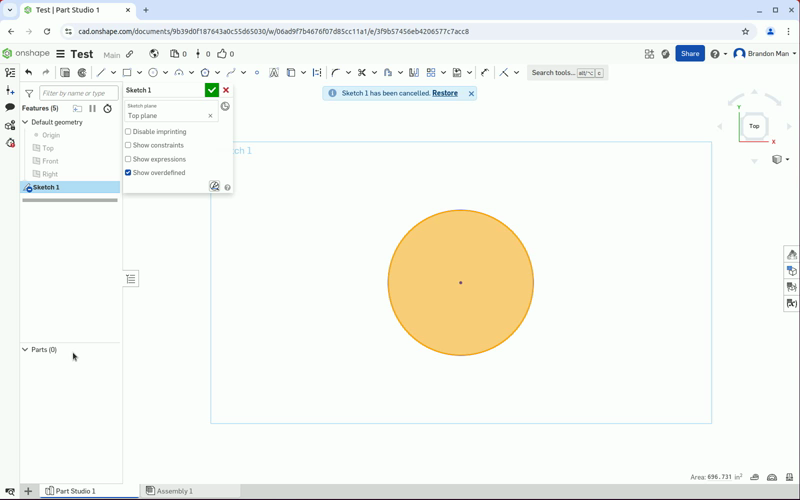
key(shift+e)
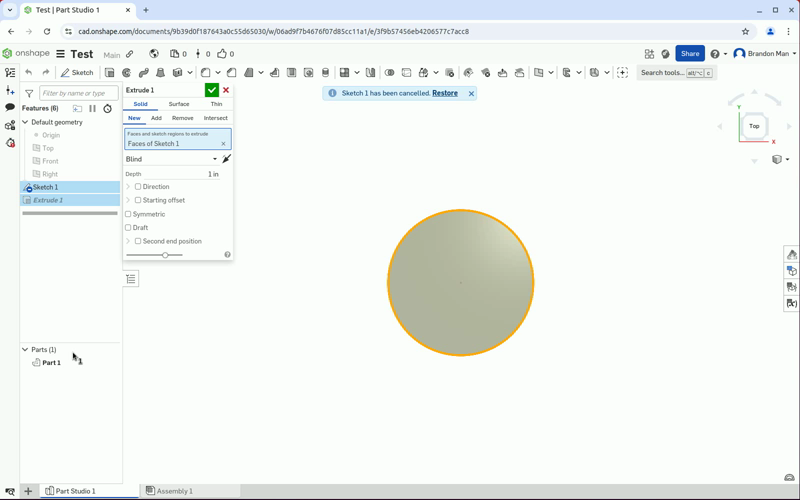
mouse_move(143, 106)
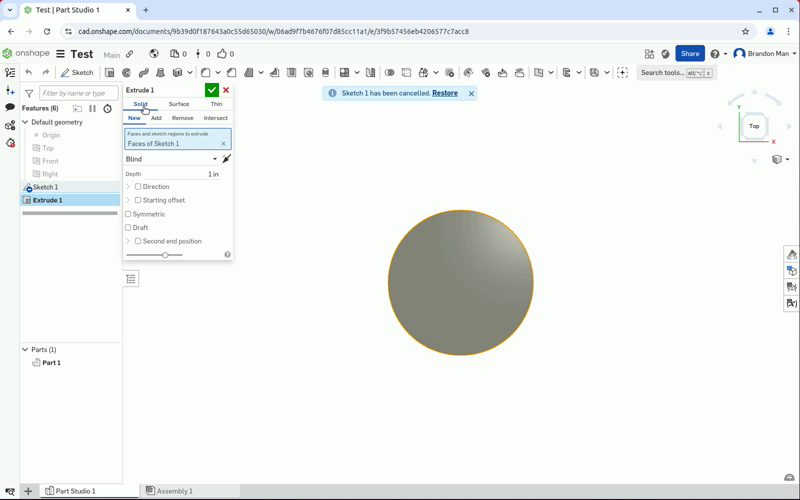
click(143, 106)
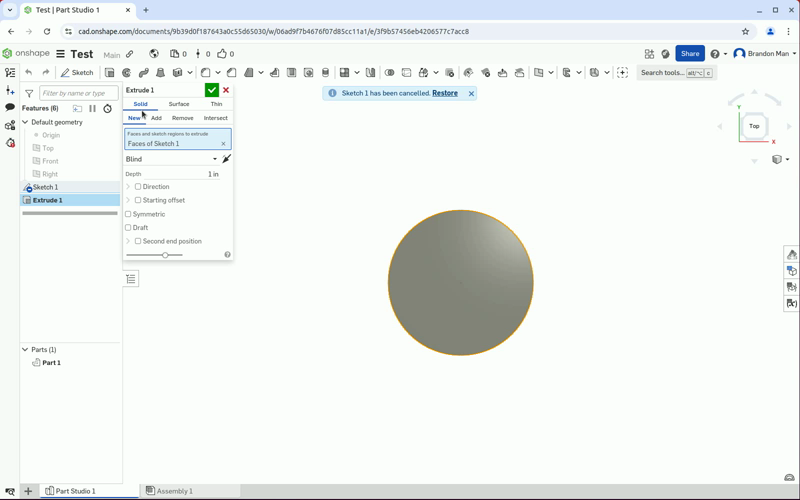
mouse_move(137, 120)
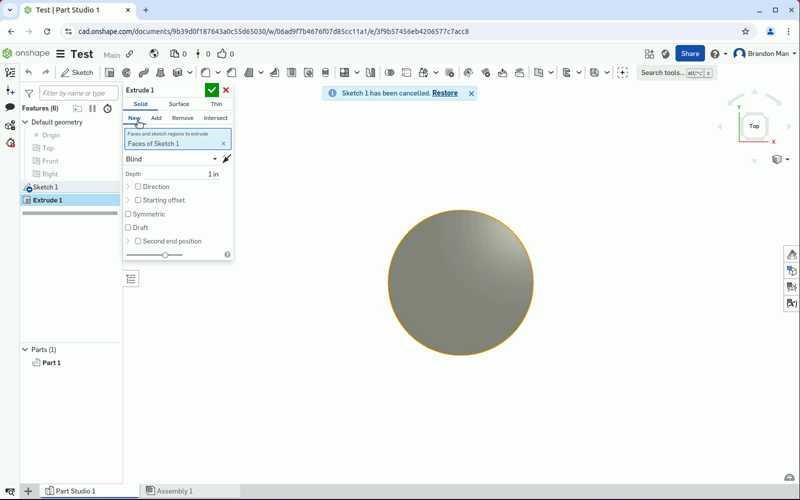
click(137, 120)
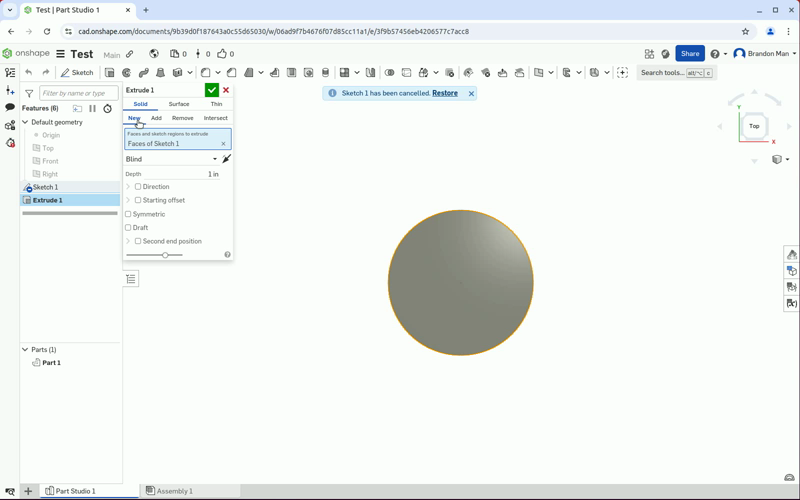
key(tab, 4)
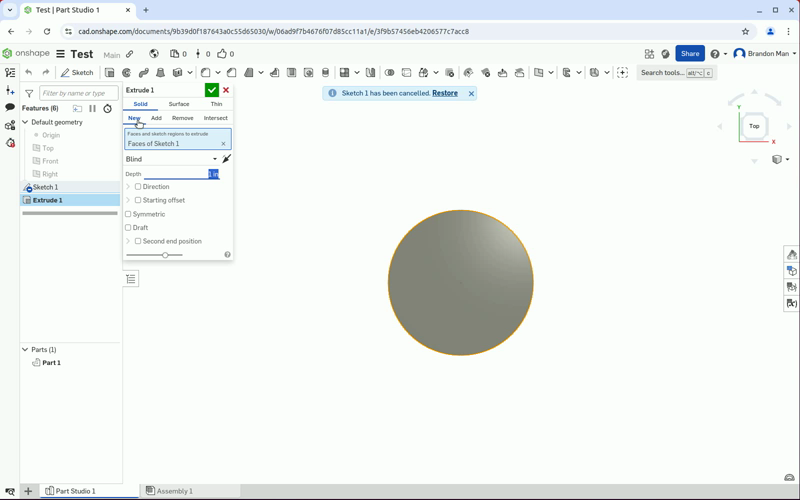
text(8.184)
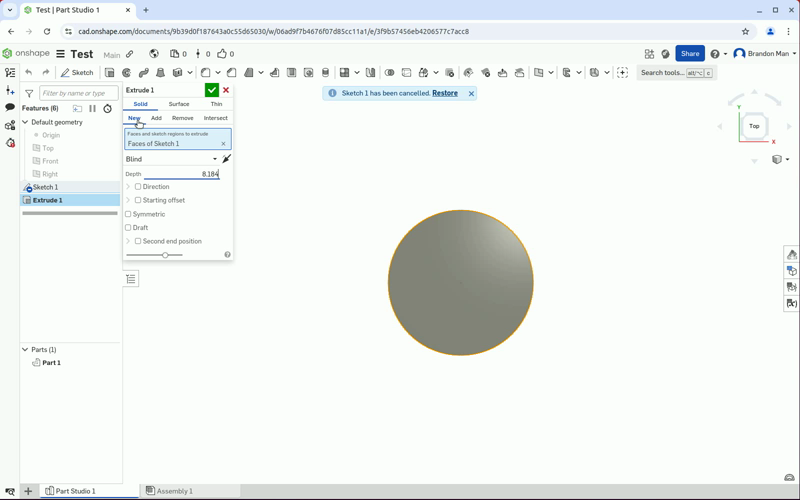
key(enter)
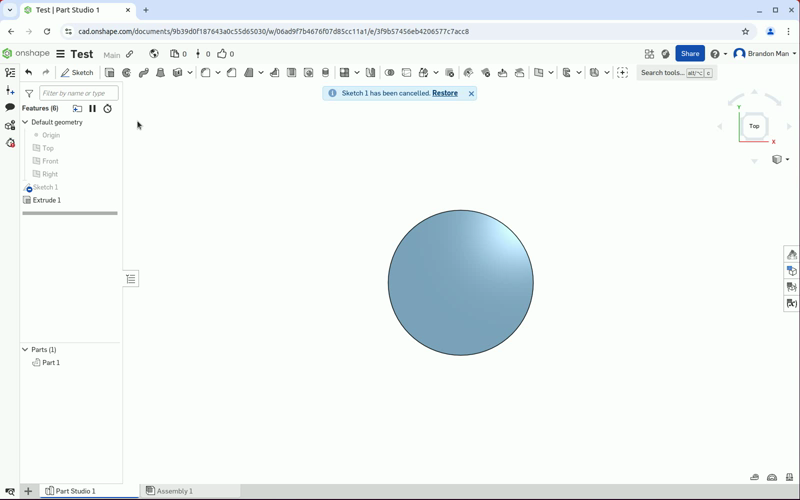
key(shift+h)
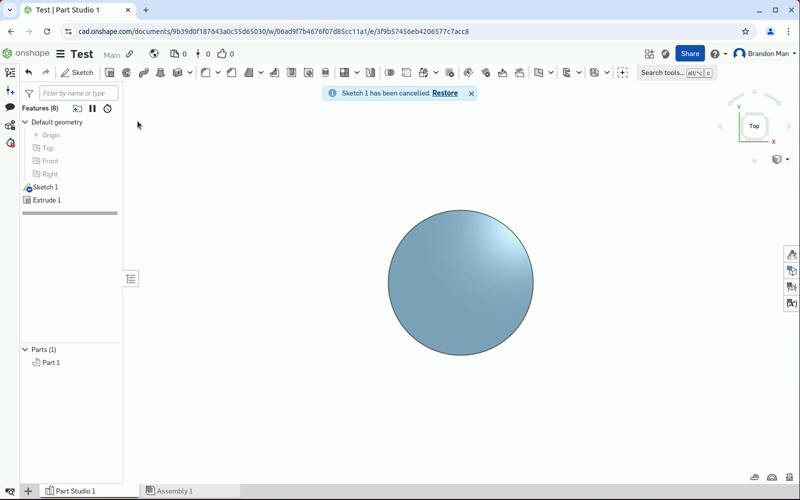
key(shift+h)
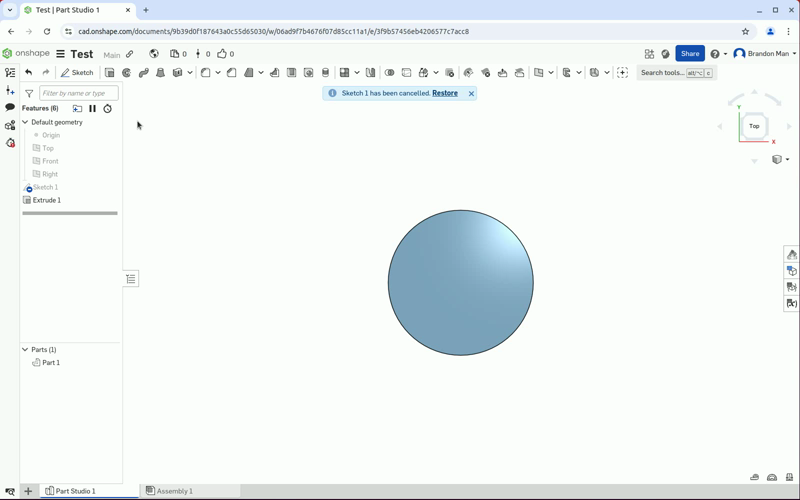
mouse_move(73, 189)
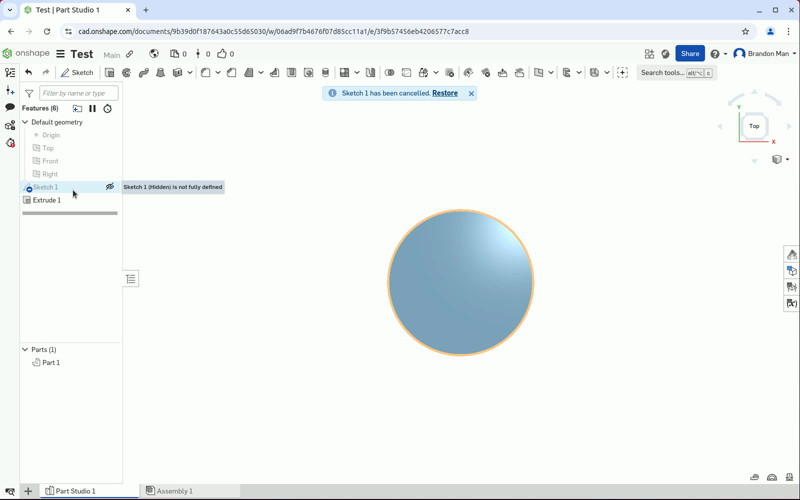
click(73, 189)
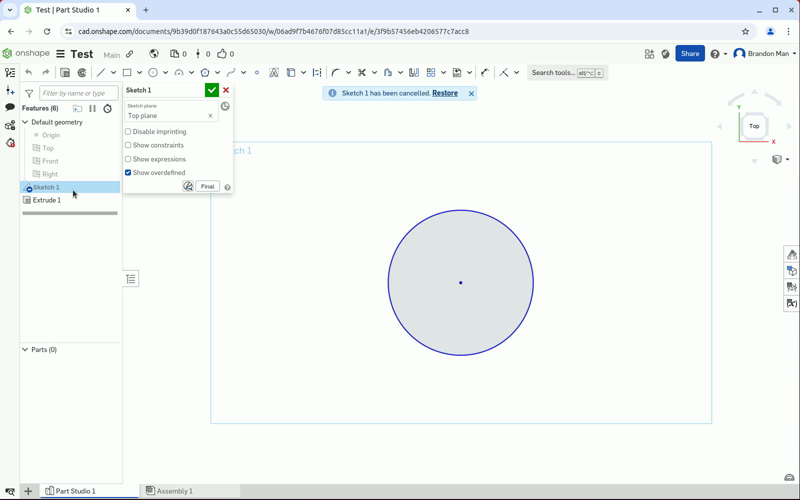
mouse_move(229, 92)
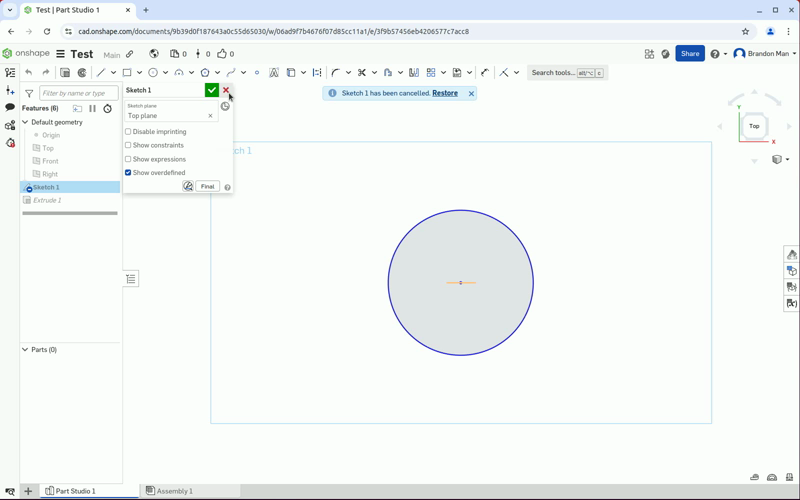
click(229, 92)
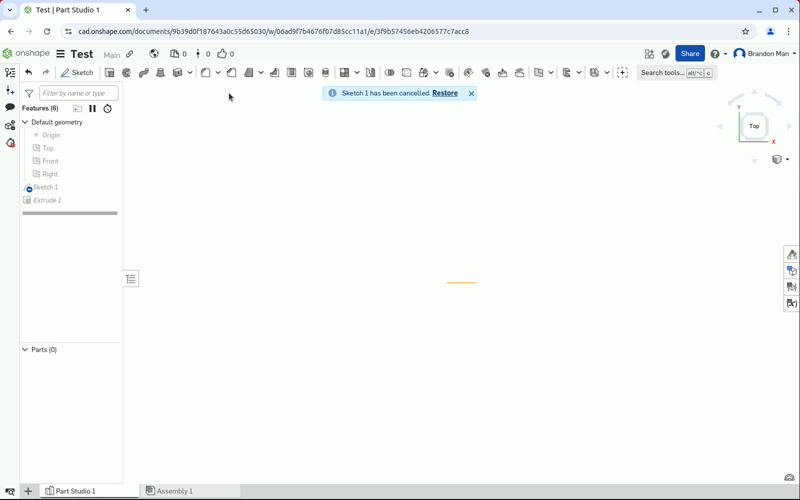
mouse_move(541, 75)
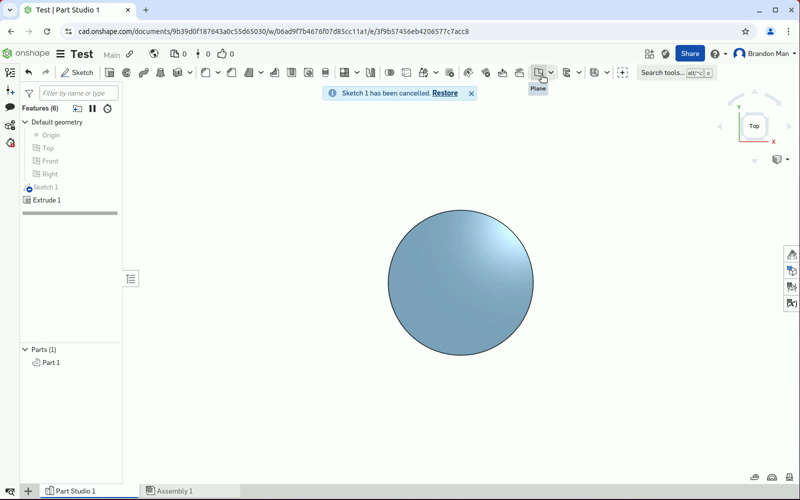
click(541, 75)
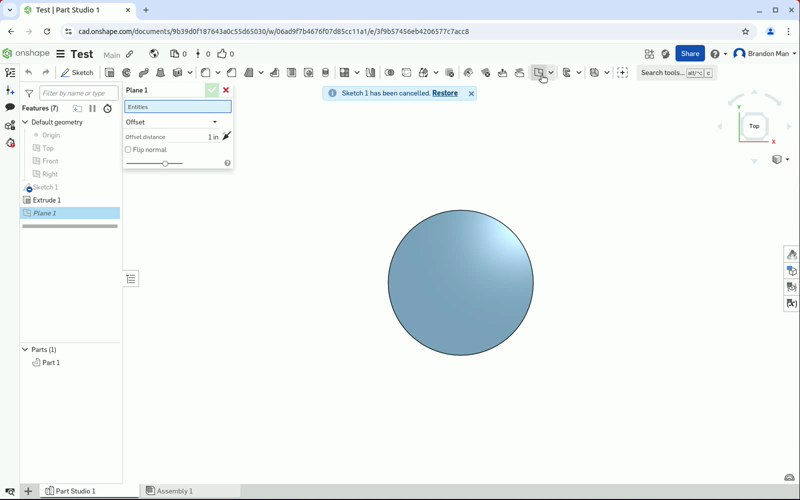
mouse_move(73, 150)
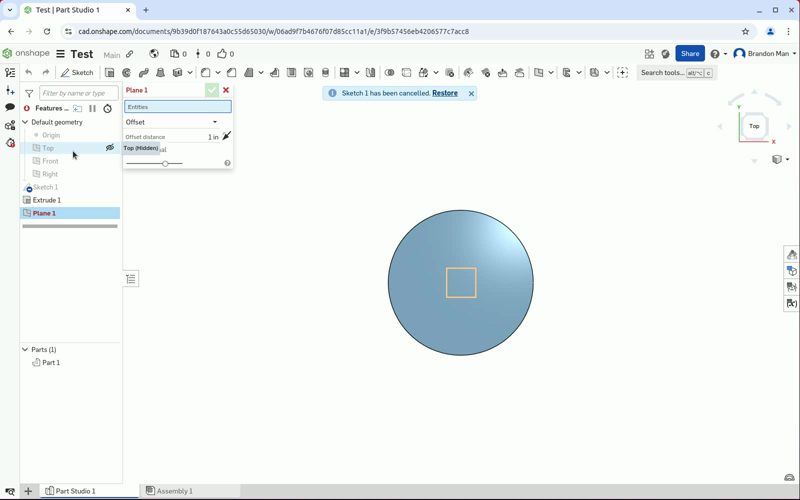
click(73, 150)
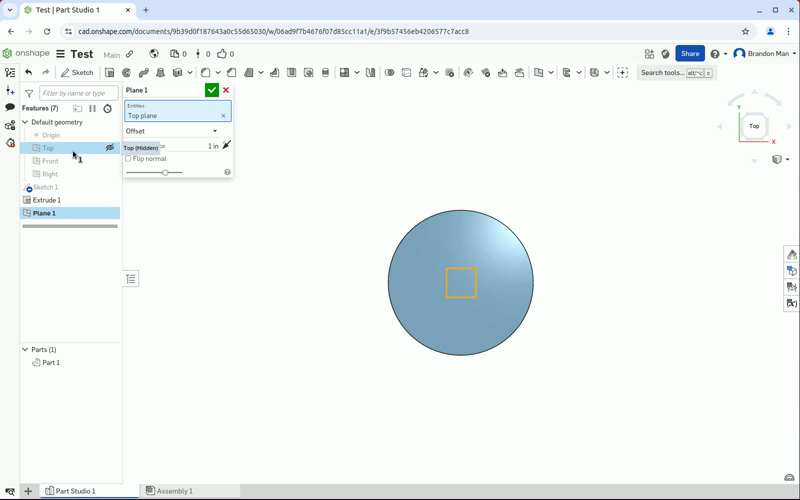
key(tab, 2)
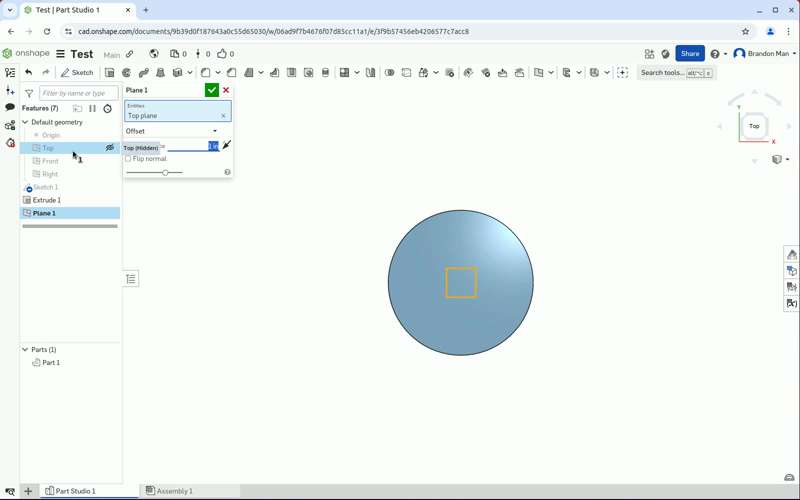
text(8.196)
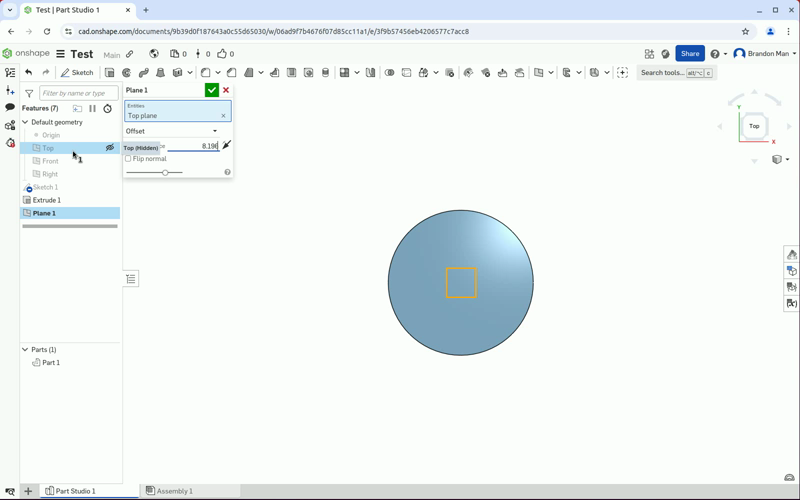
key(enter, 2)
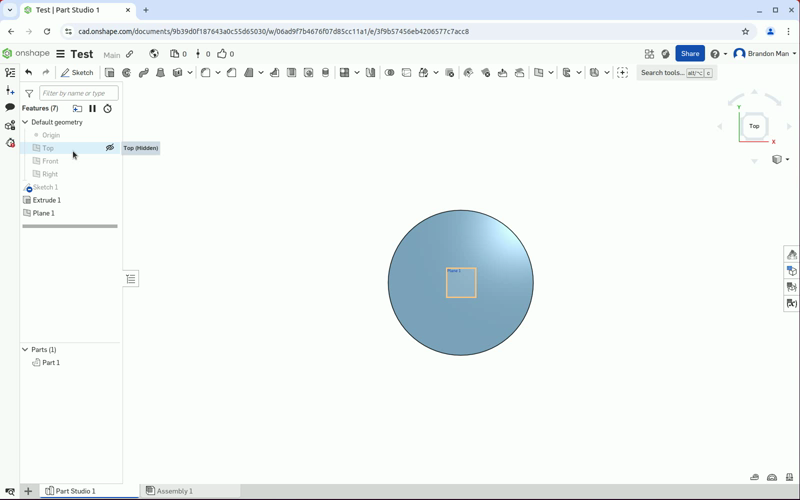
key(shift+s)
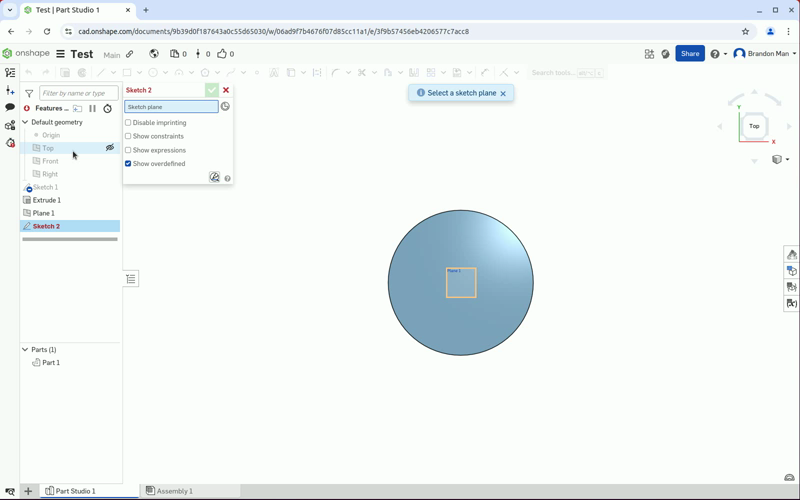
mouse_move(73, 215)
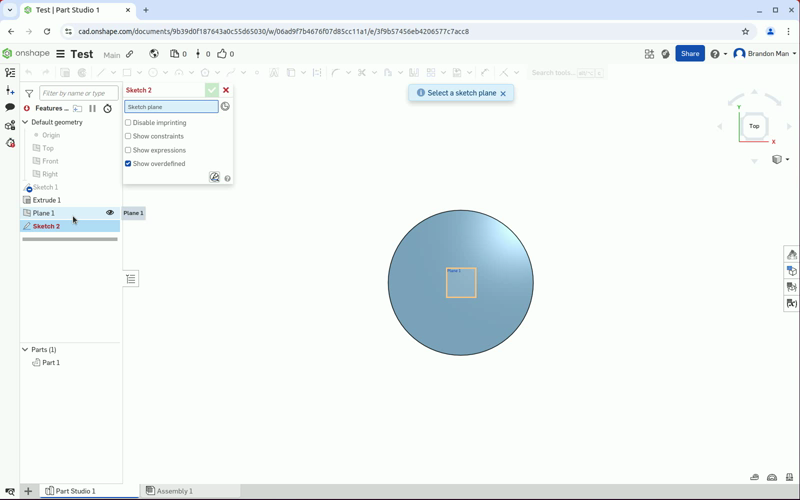
click(73, 215)
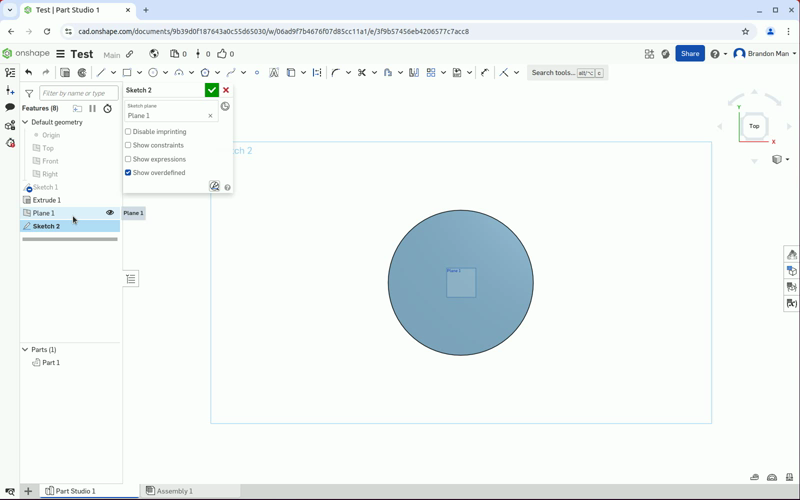
mouse_move(73, 352)
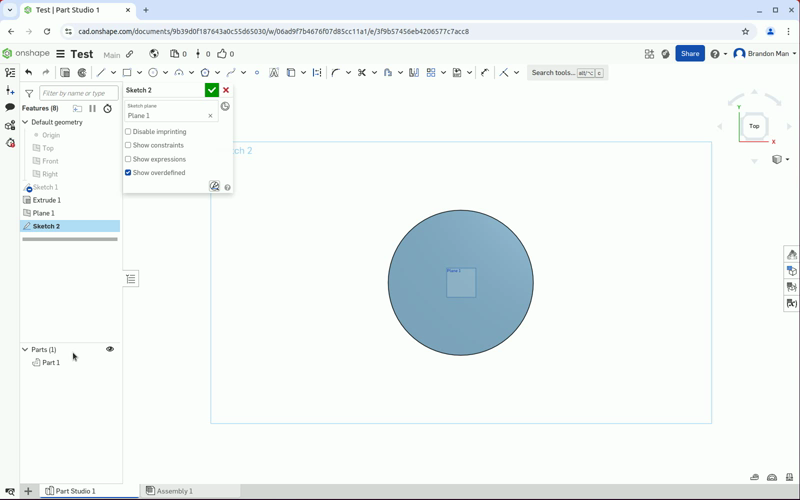
key(y)
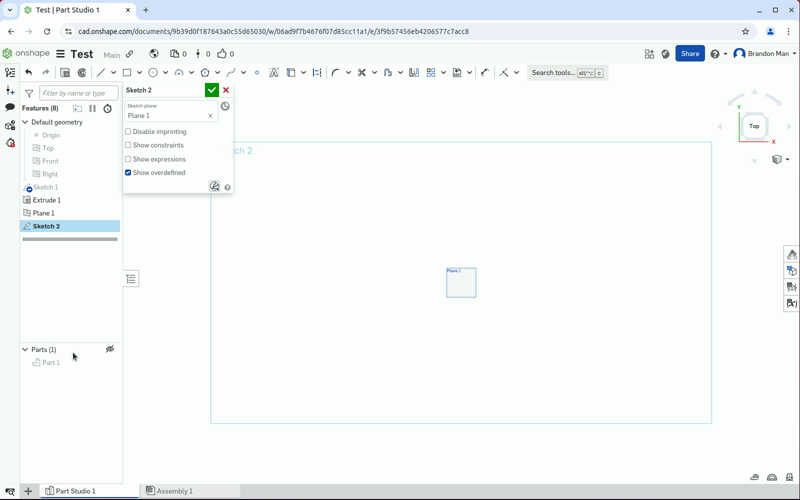
key(c)
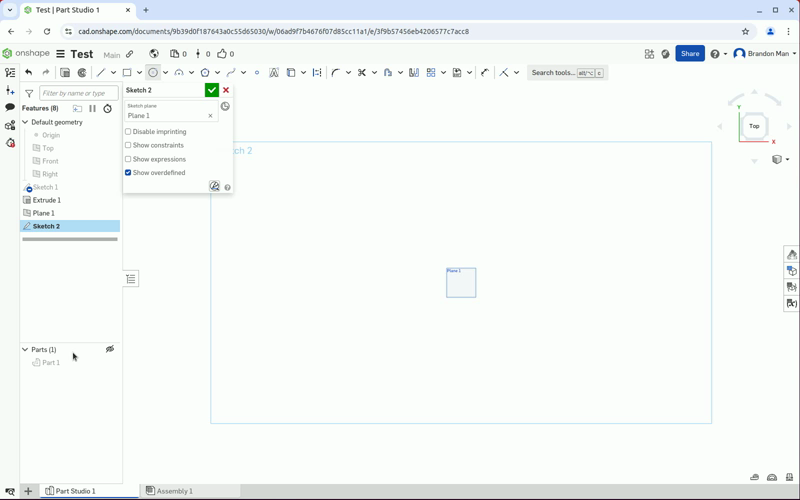
key_down(shift)
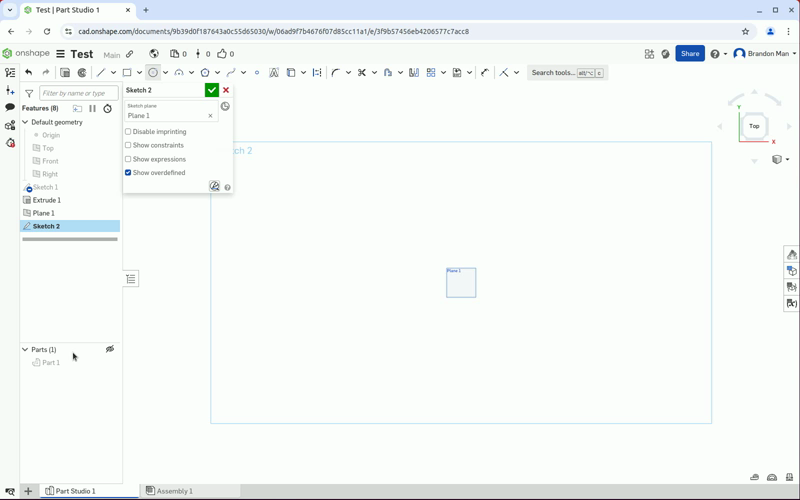
mouse_move(460, 282)
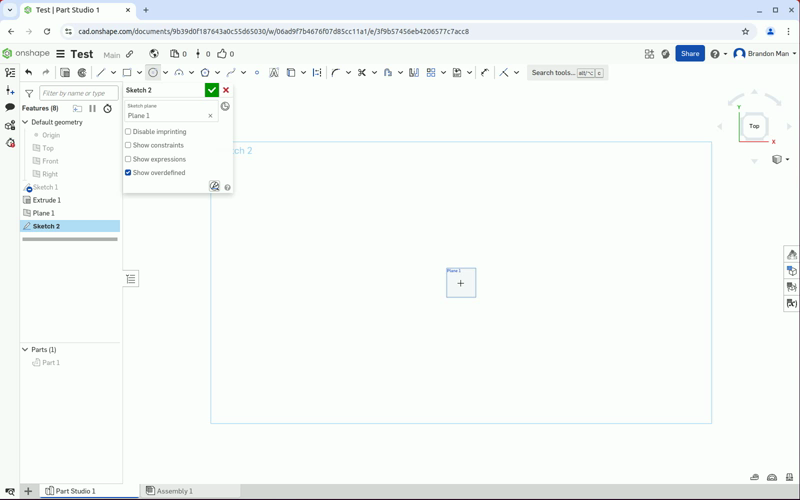
click(460, 282)
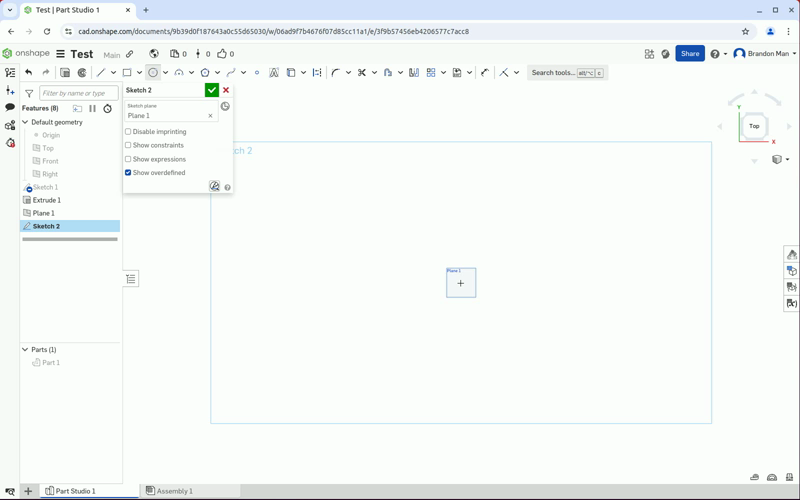
key_up(shift)
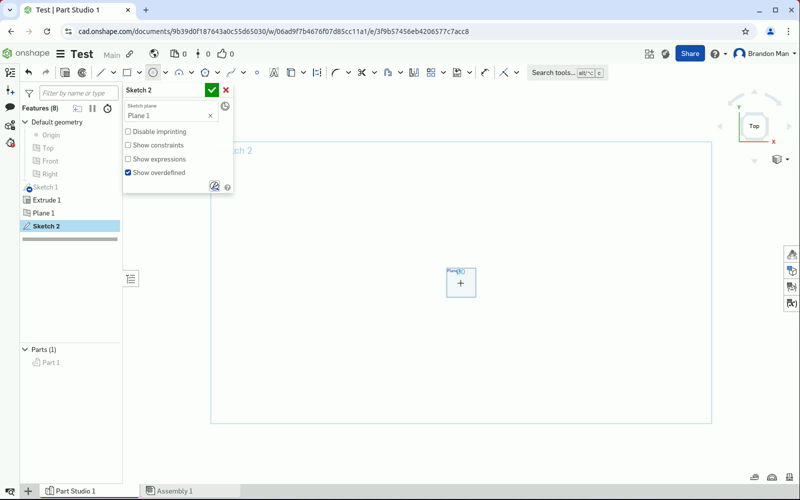
mouse_move(511, 282)
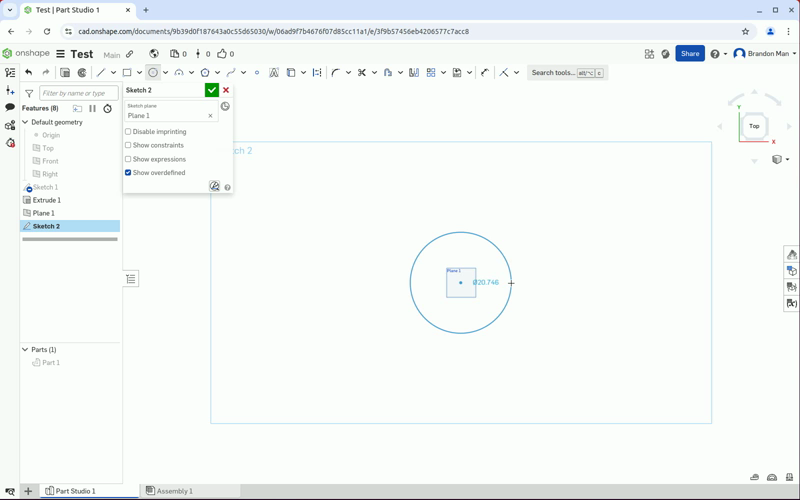
click(511, 282)
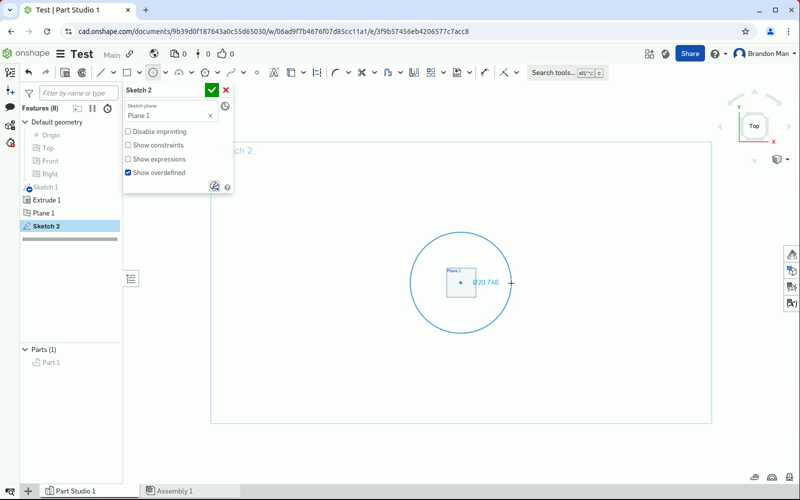
key(esc)
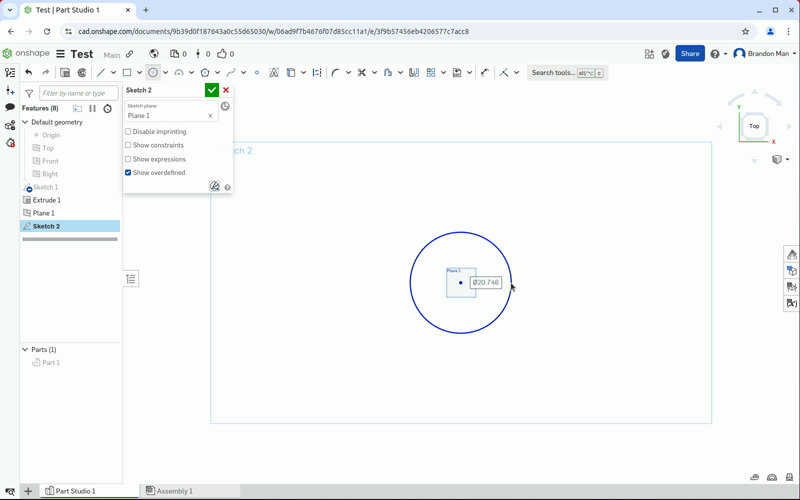
mouse_move(449, 316)
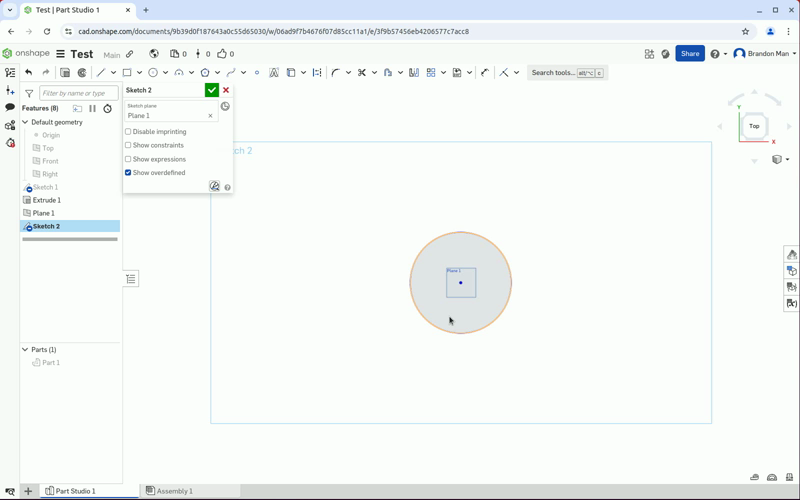
click(449, 316)
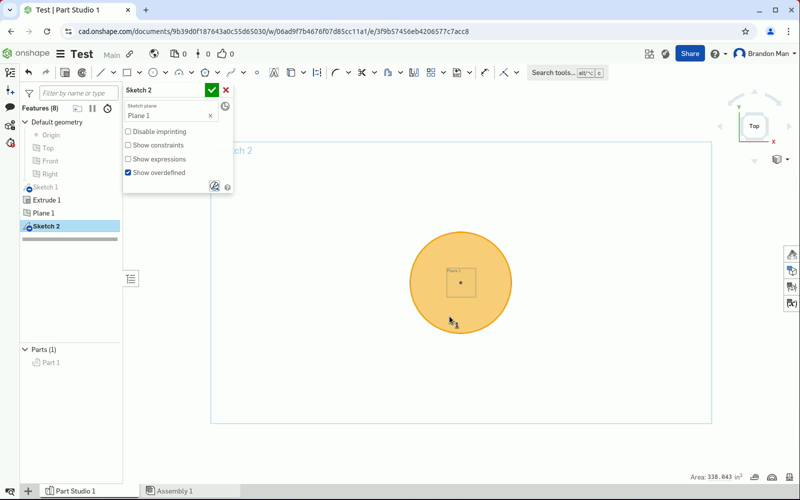
mouse_move(73, 352)
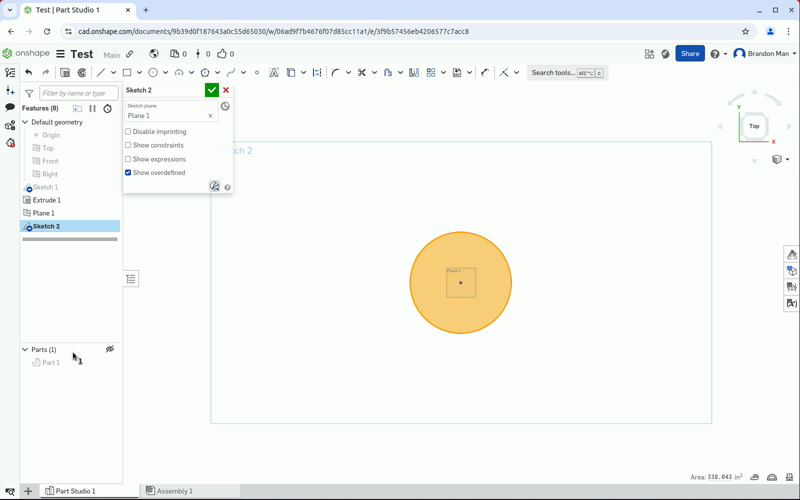
key(shift+y)
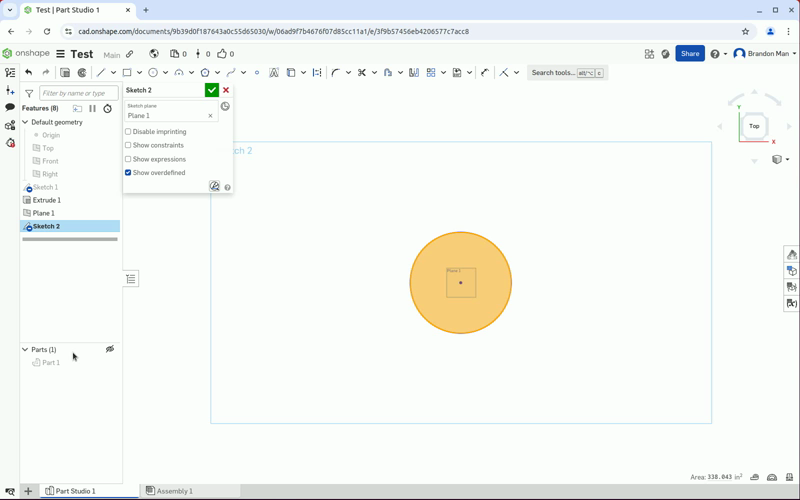
key(shift+e)
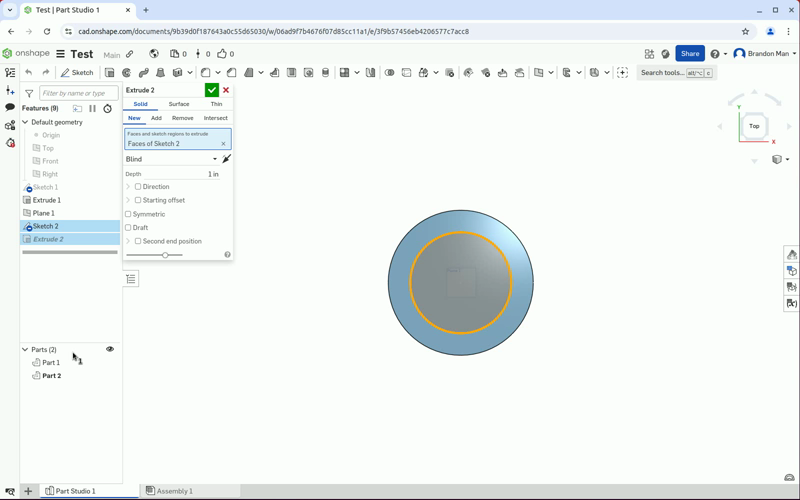
mouse_move(143, 106)
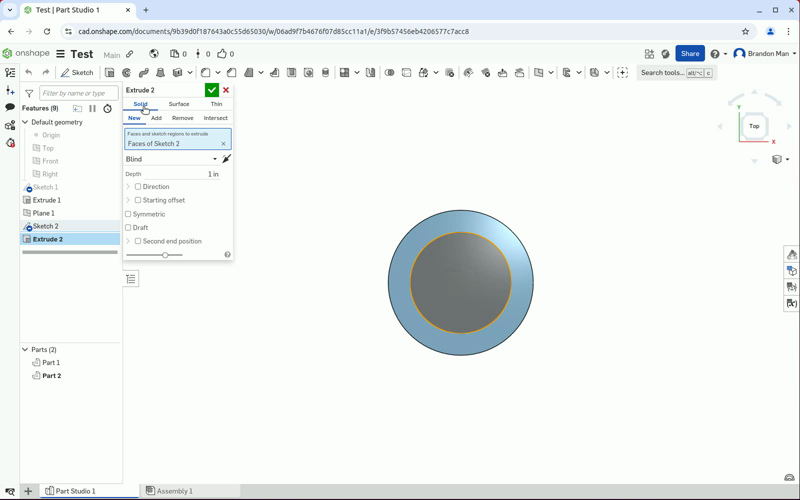
click(143, 106)
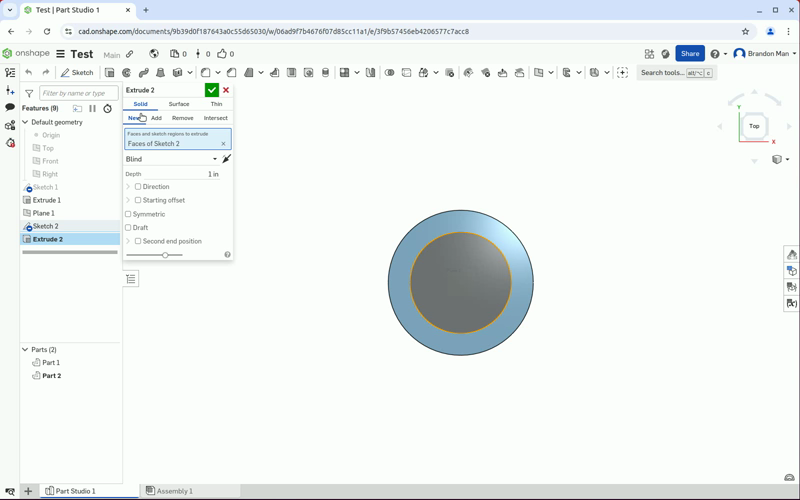
mouse_move(137, 120)
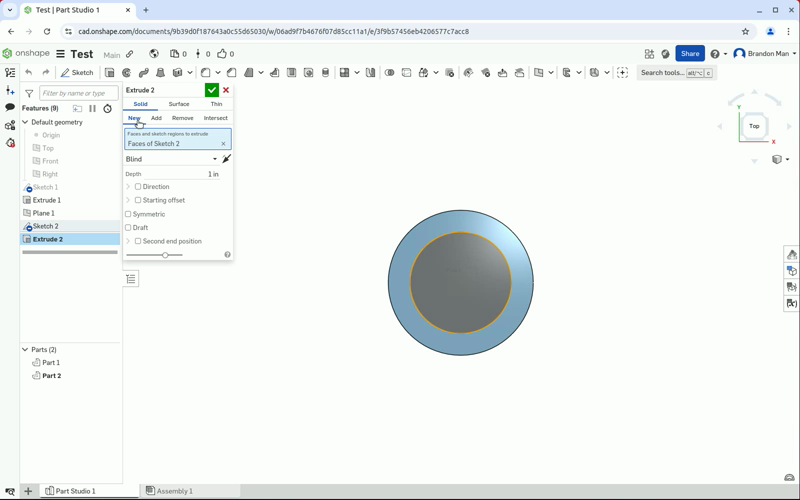
click(137, 120)
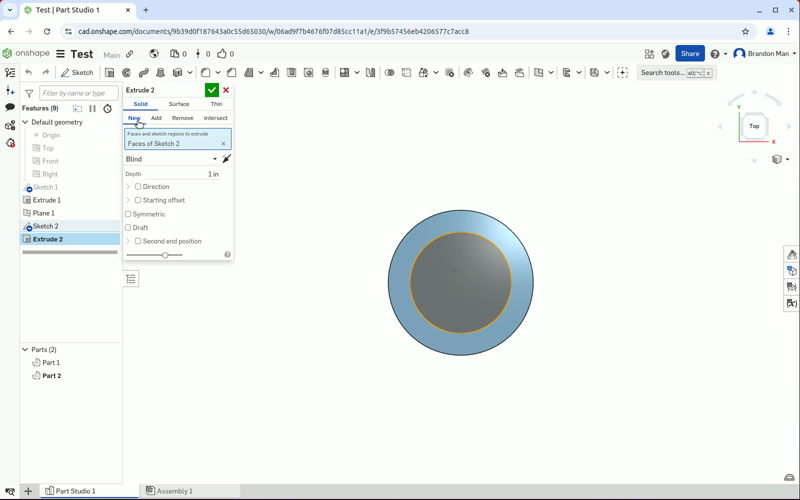
key(tab, 4)
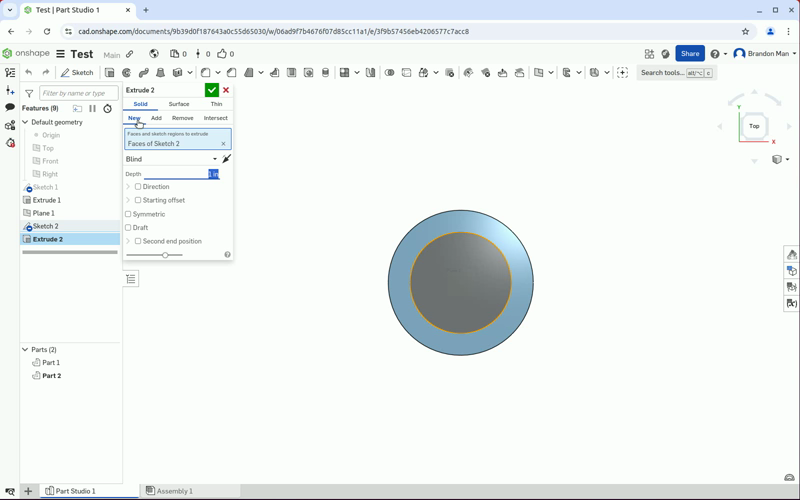
text(11.554)
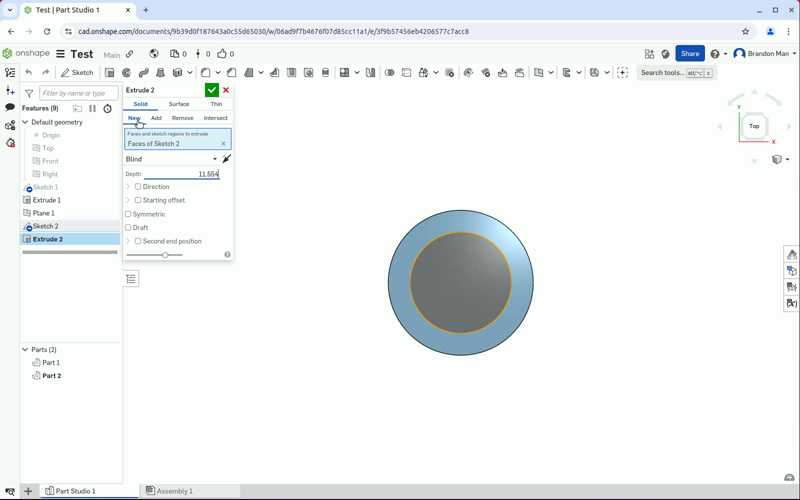
key(enter)
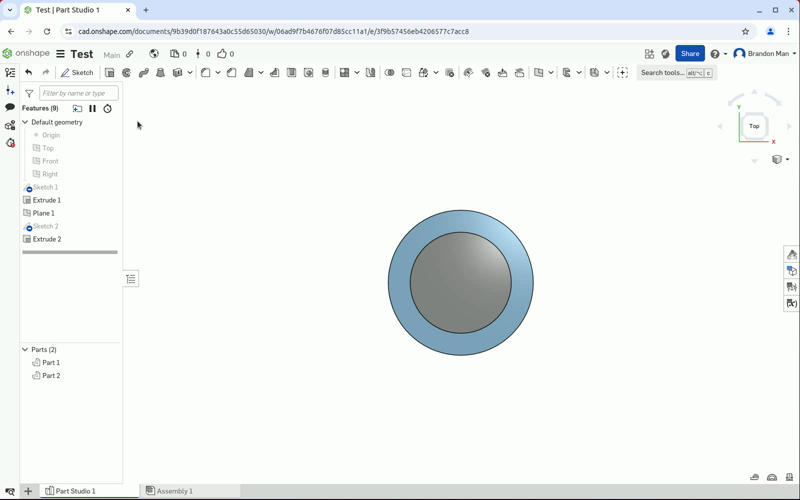
key(shift+h)
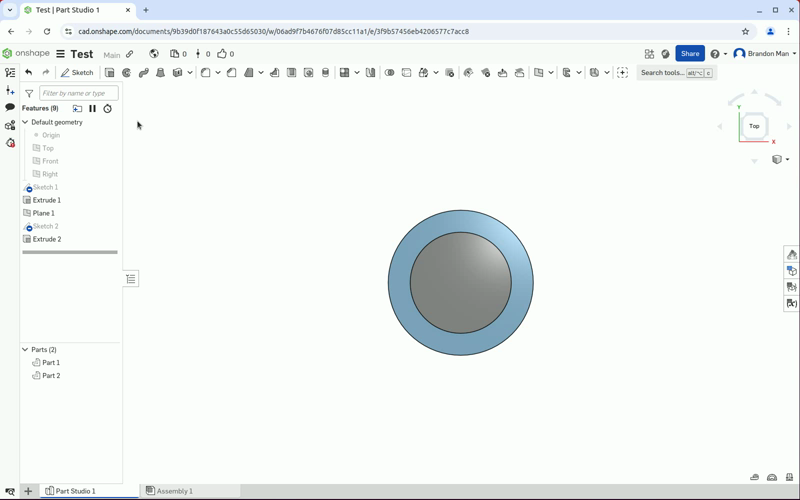
key(shift+h)
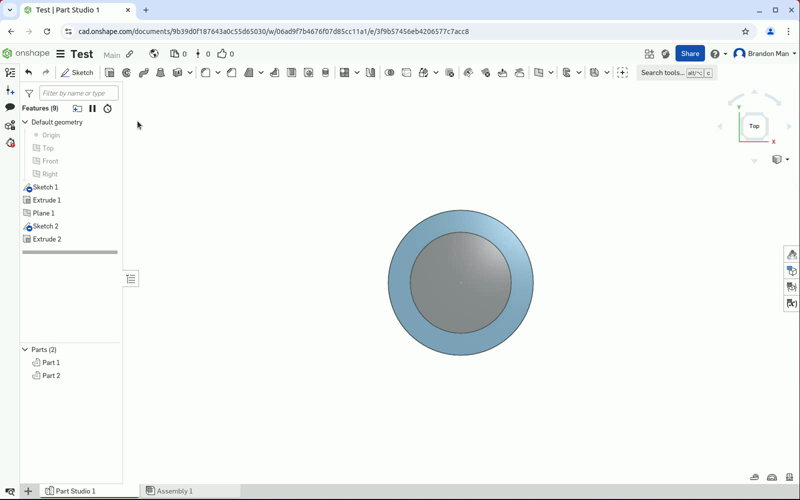
key(shift+7)
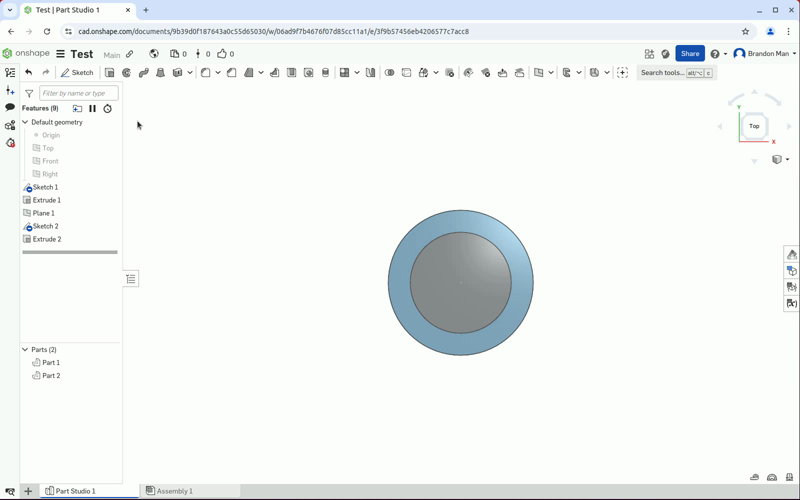
key(up, 3)
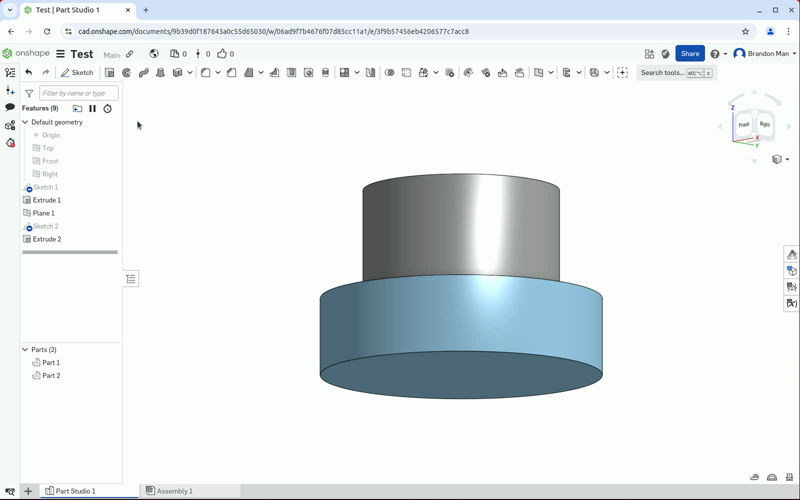
key(left, 3)
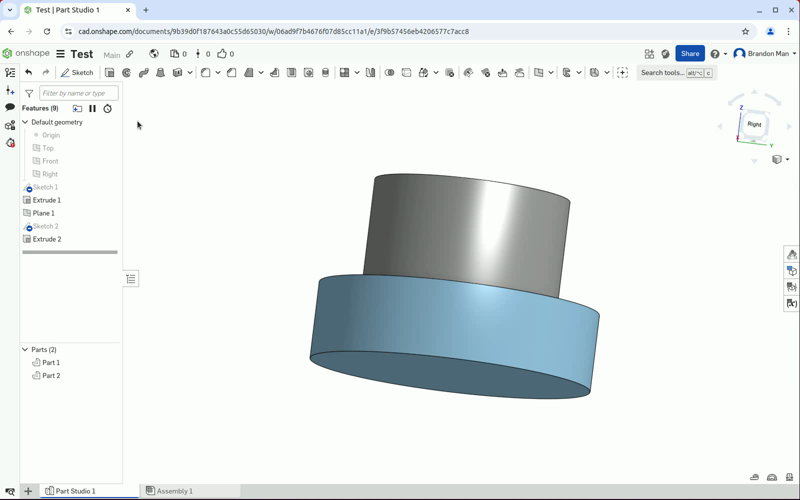
key(right, 3)
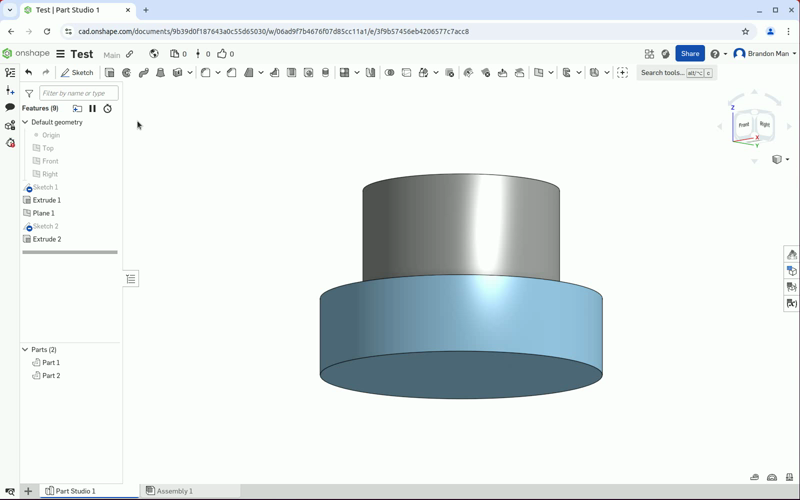
key(down, 3)
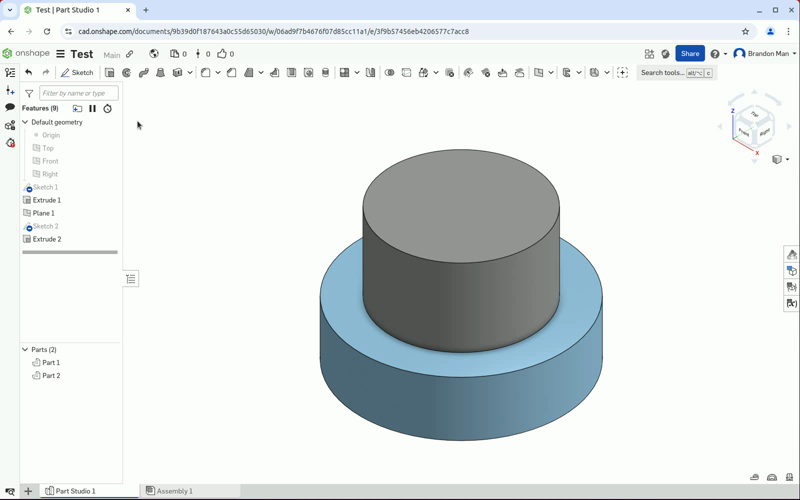
mouse_move(73, 189)
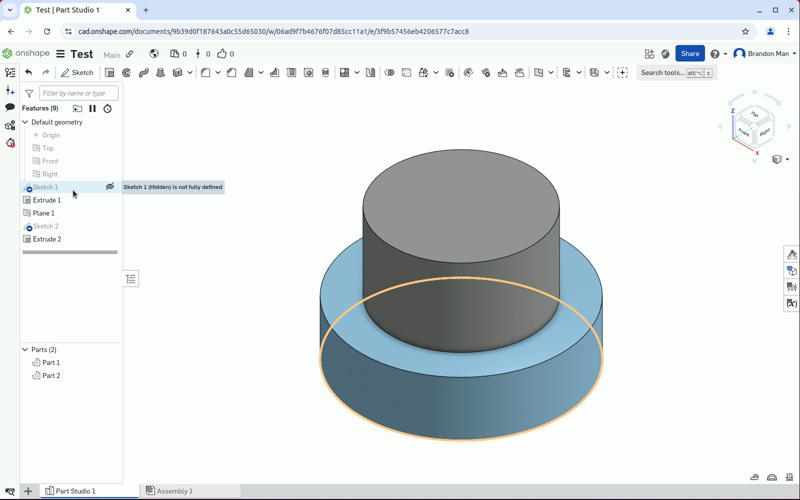
click(73, 189)